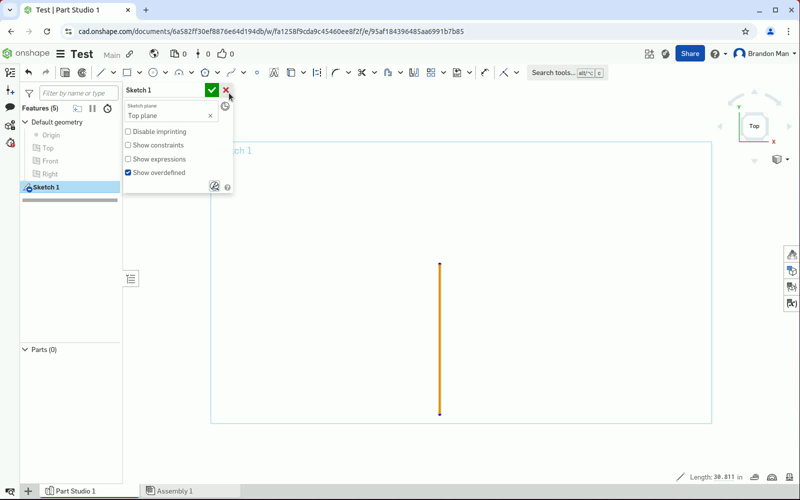
key(shift+h)
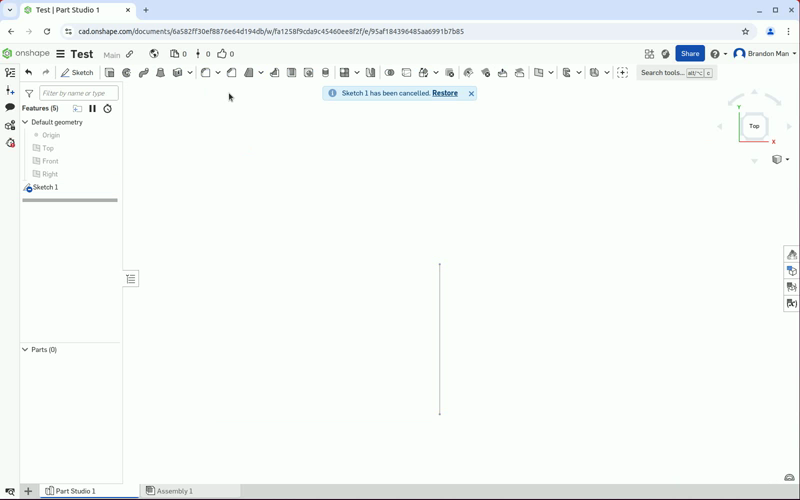
key(shift+s)
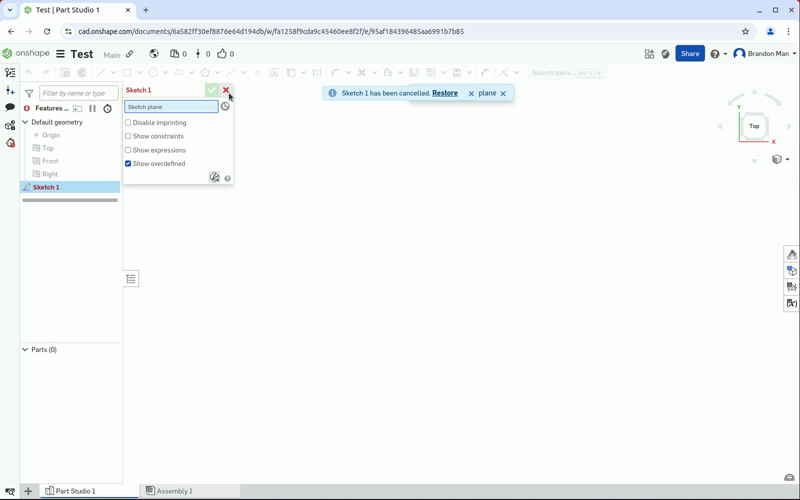
mouse_move(73, 150)
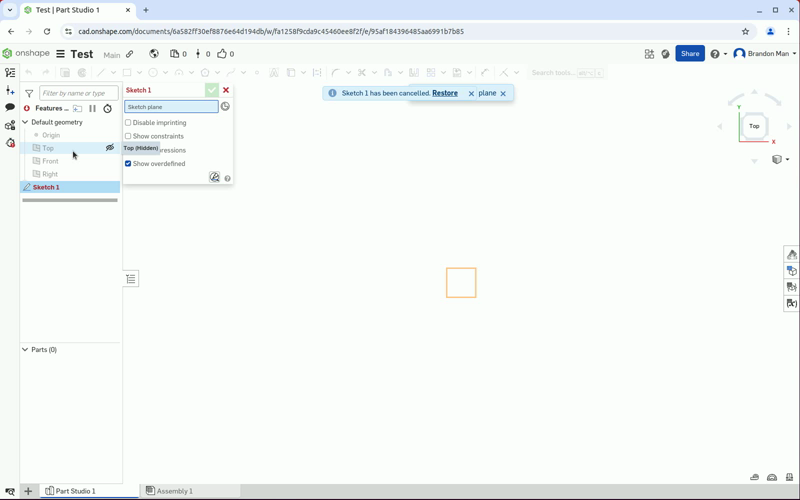
click(73, 150)
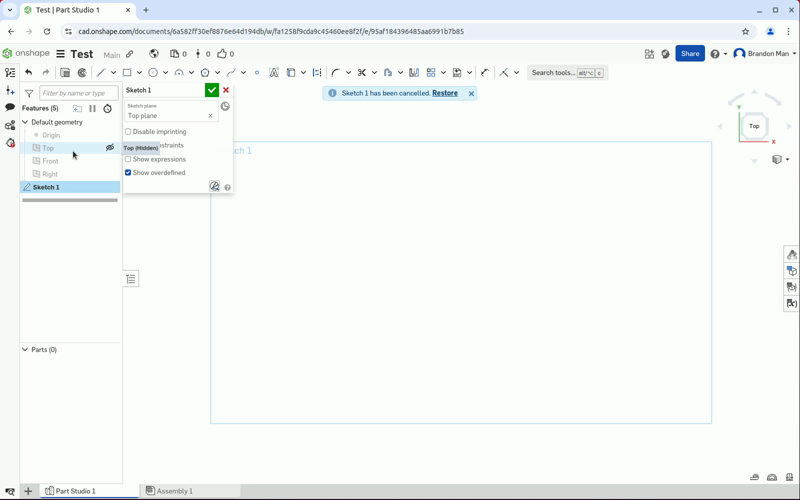
mouse_move(73, 352)
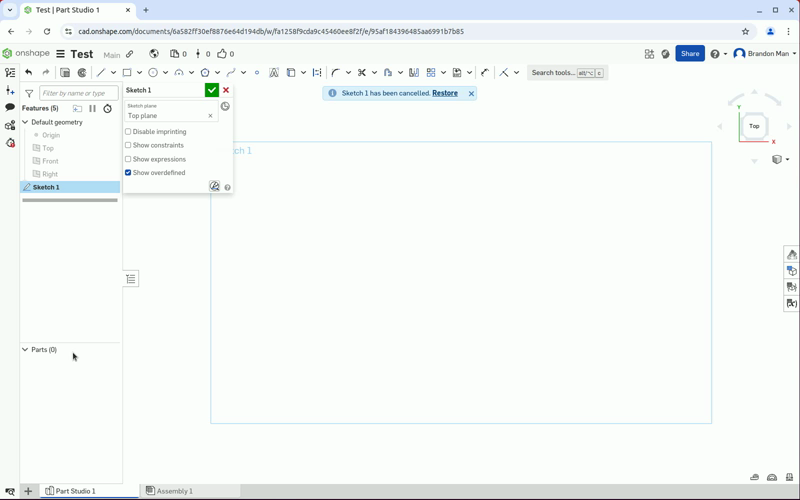
key(y)
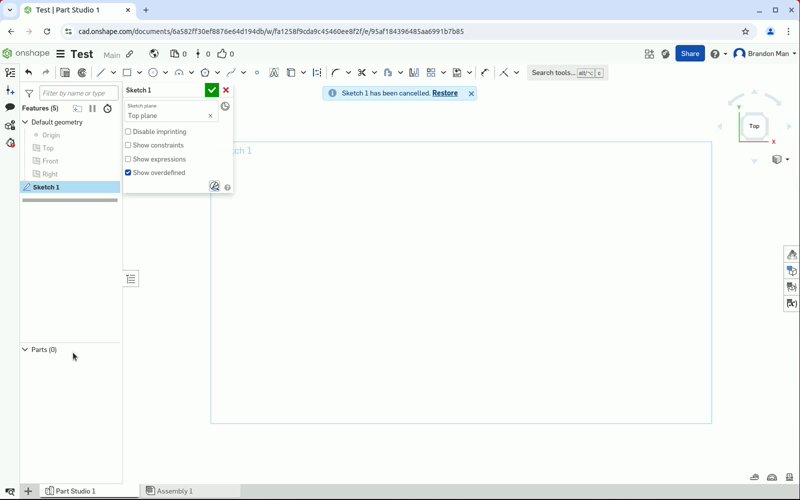
key(c)
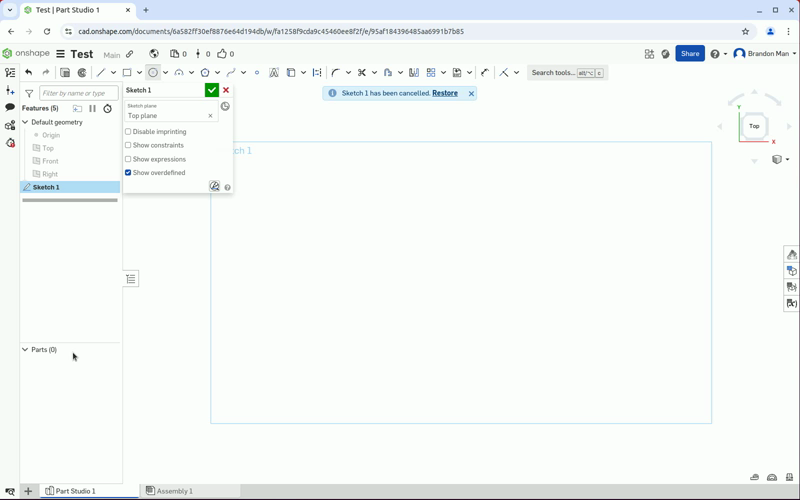
key_down(shift)
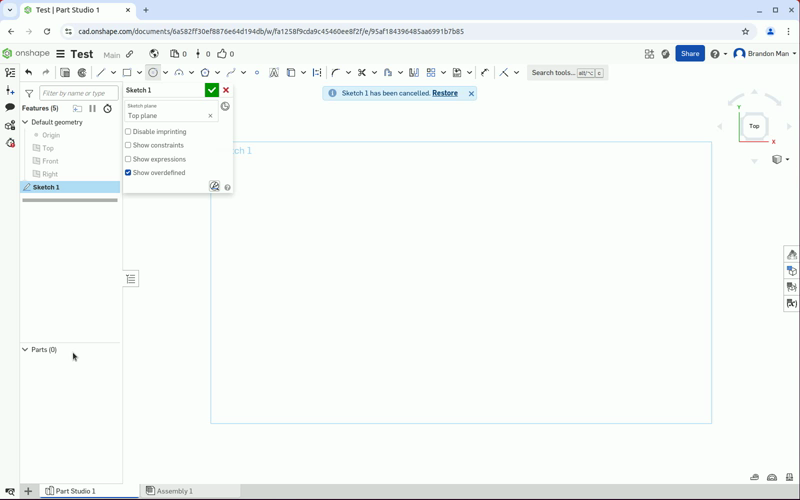
mouse_move(460, 282)
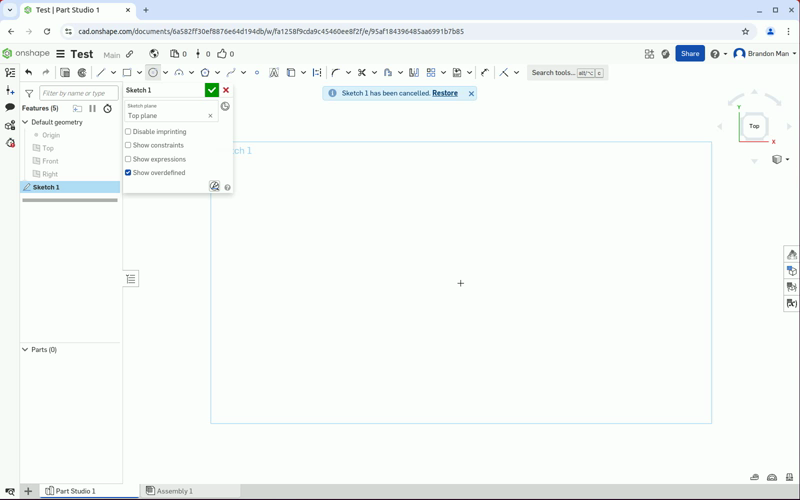
click(460, 282)
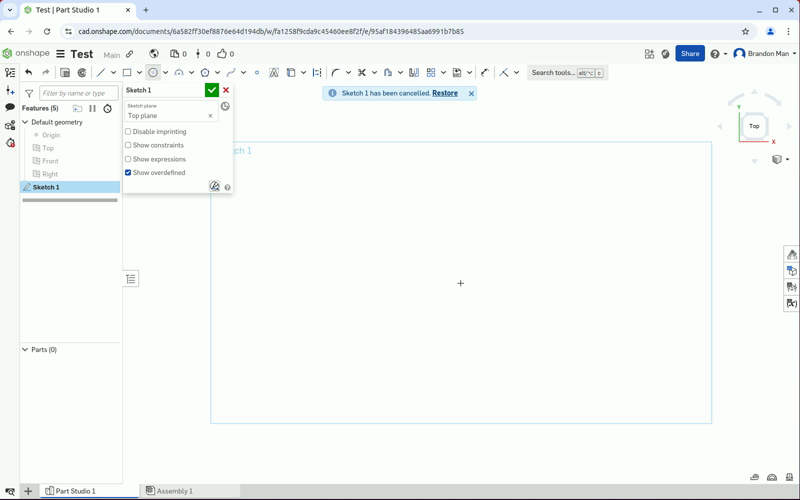
key_up(shift)
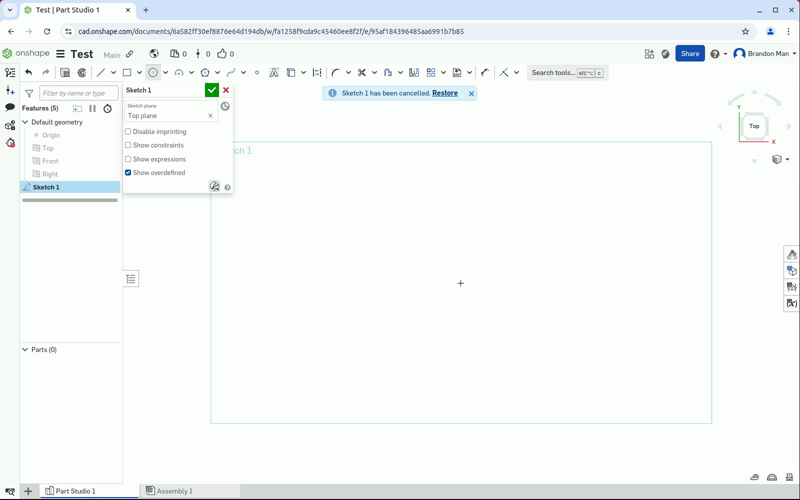
mouse_move(533, 282)
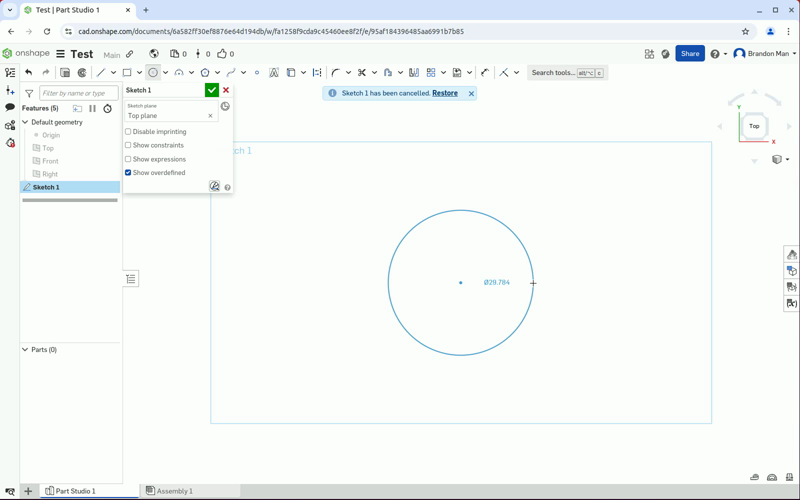
click(533, 282)
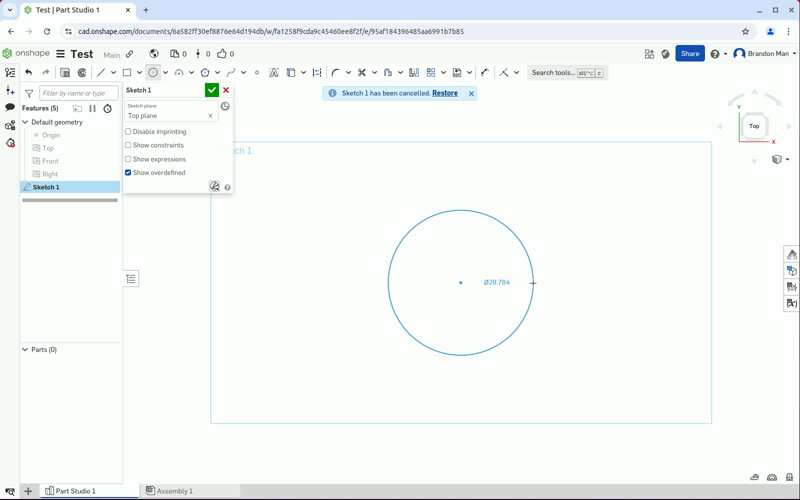
key(esc)
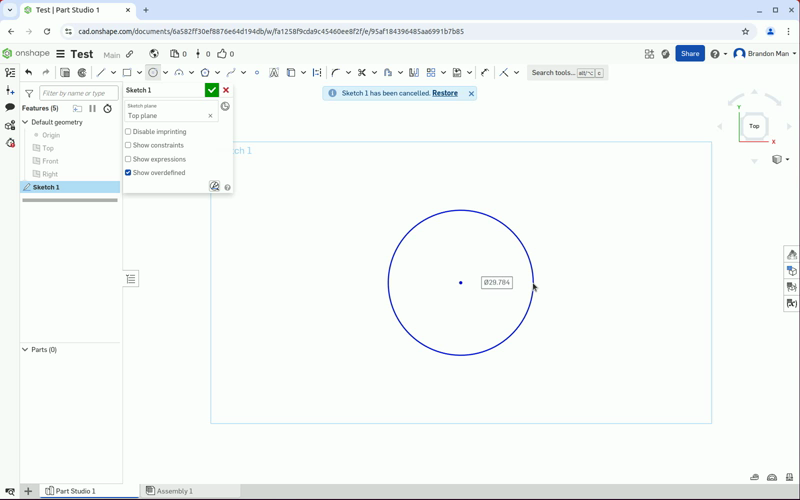
mouse_move(508, 261)
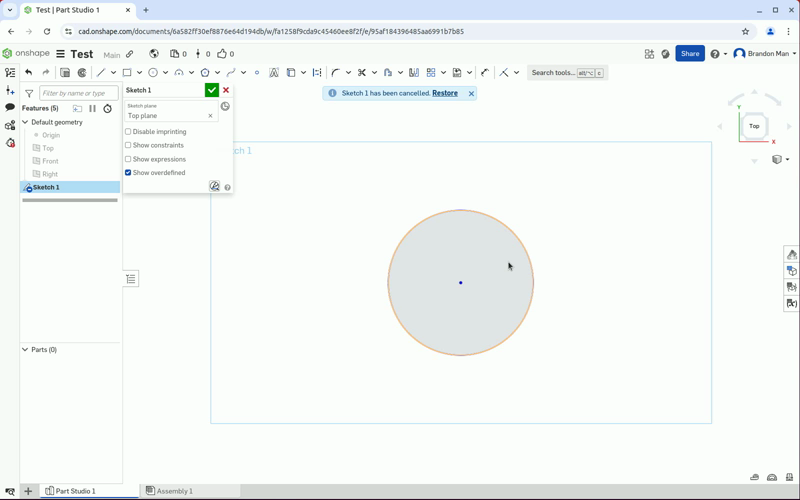
click(508, 261)
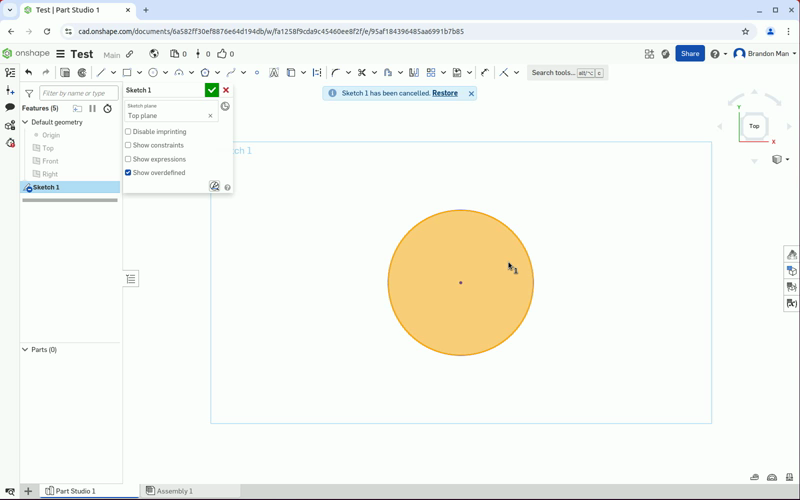
mouse_move(73, 352)
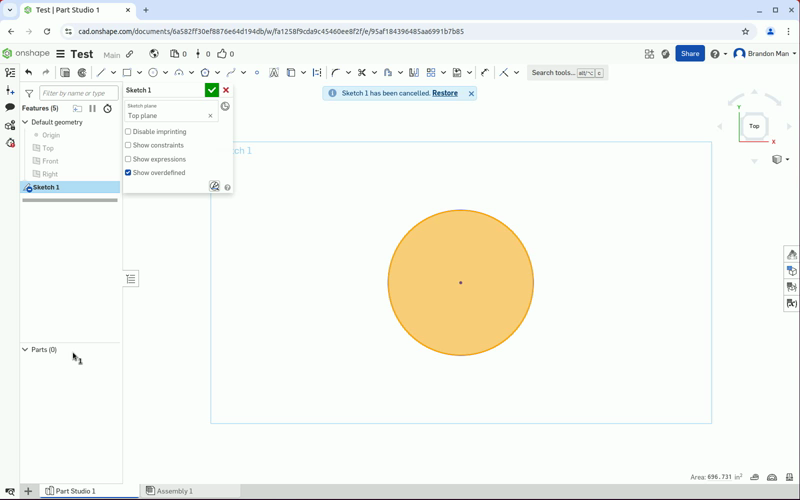
key(shift+y)
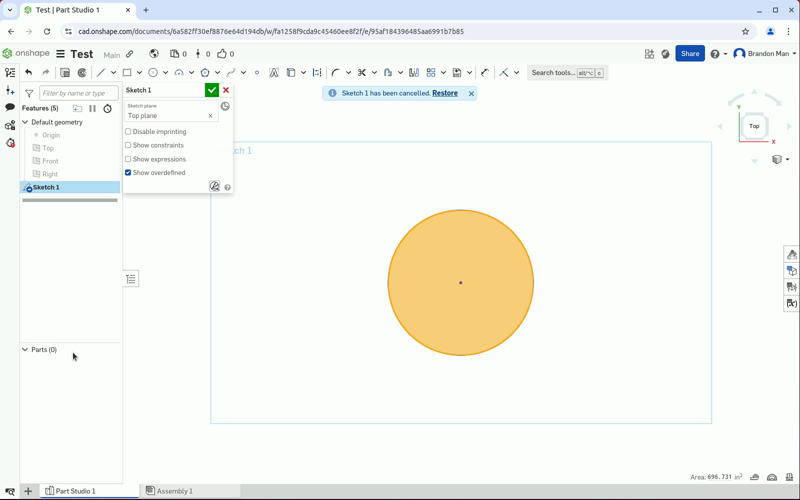
key(shift+e)
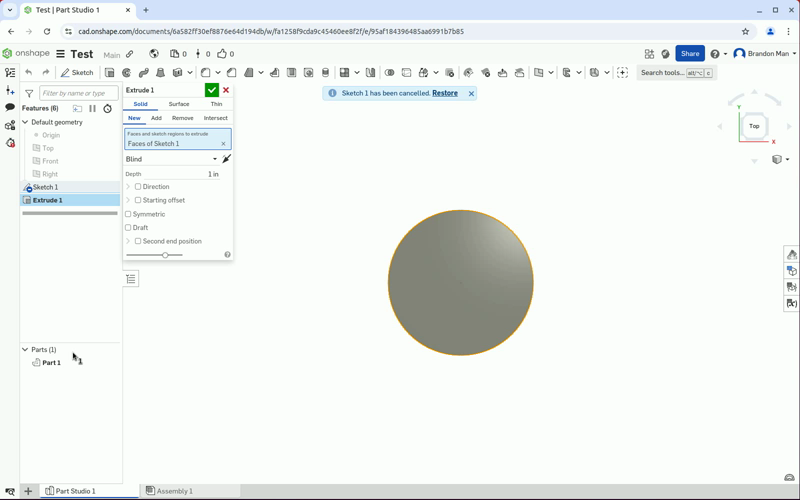
mouse_move(143, 106)
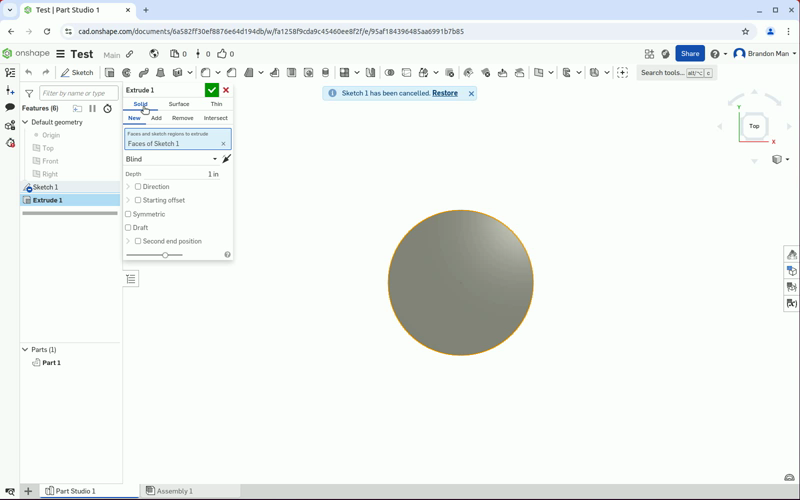
click(143, 106)
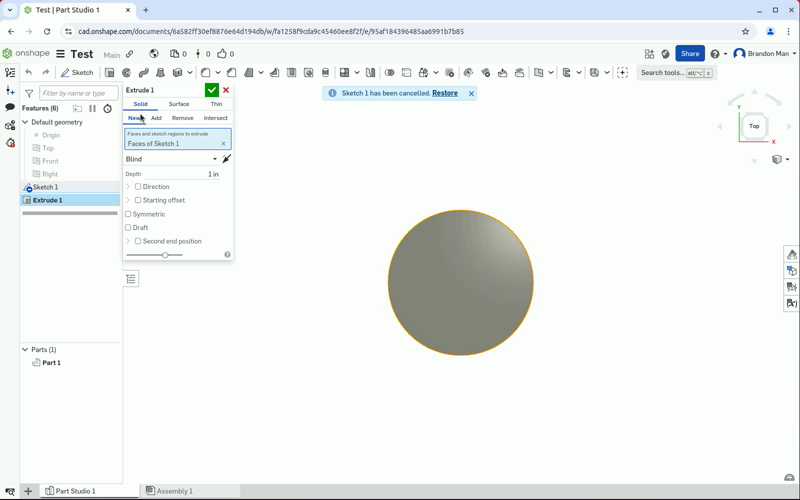
mouse_move(137, 120)
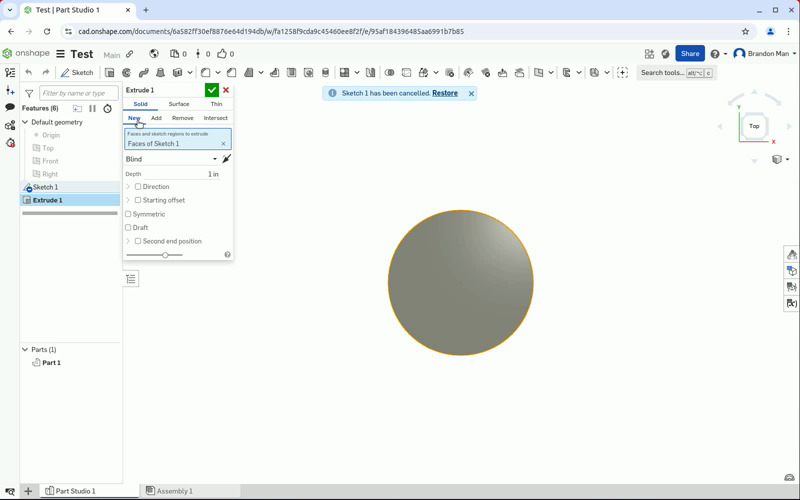
click(137, 120)
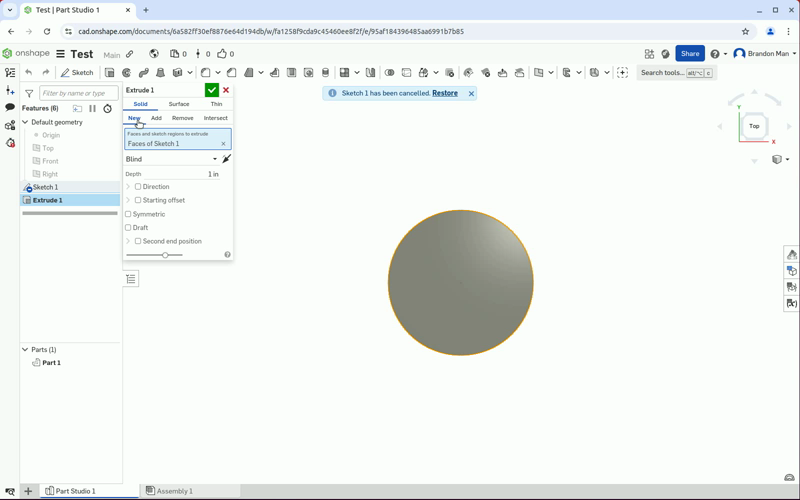
key(tab, 4)
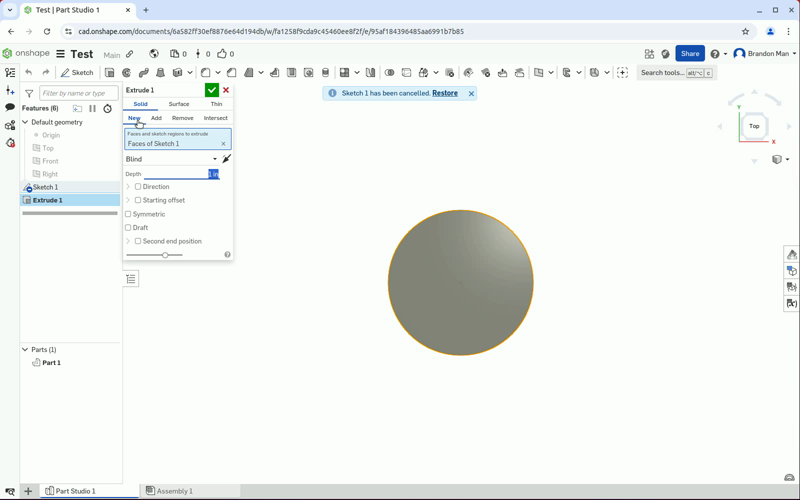
text(8.184)
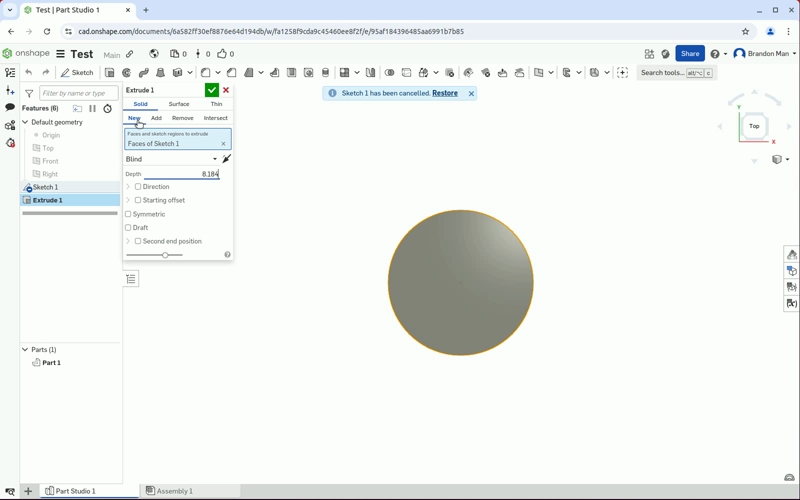
key(enter)
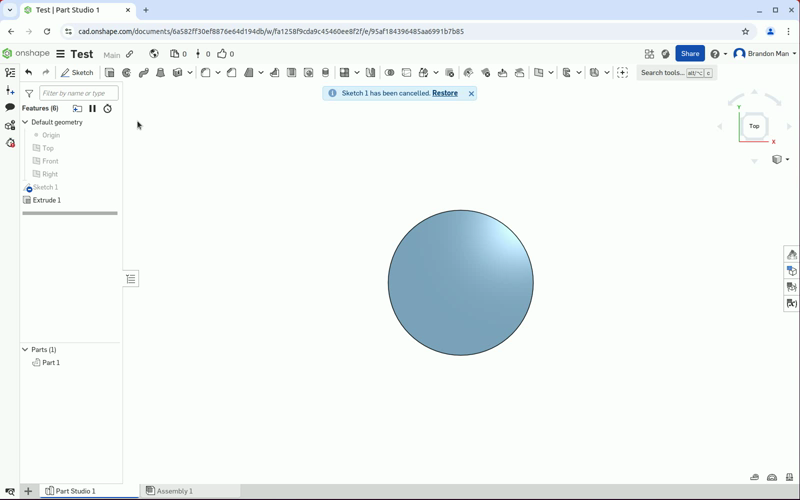
key(shift+h)
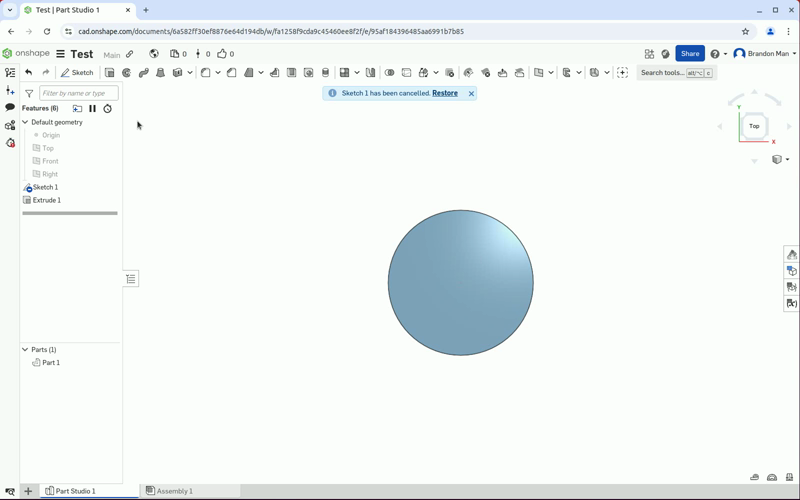
key(shift+h)
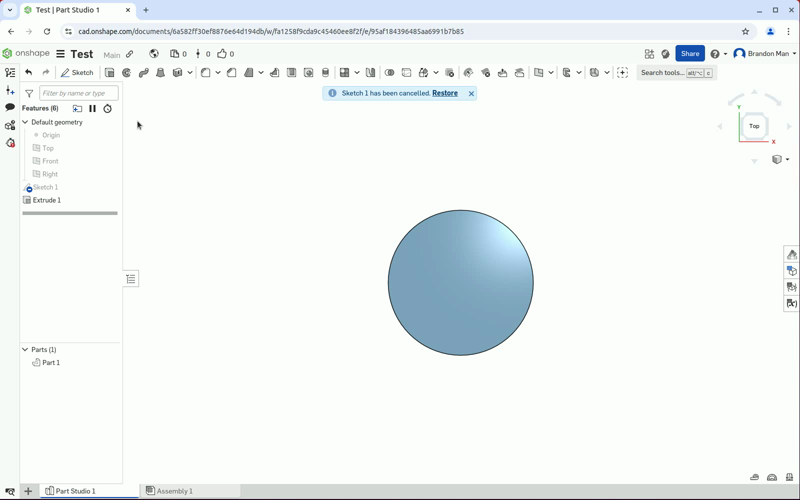
mouse_move(73, 189)
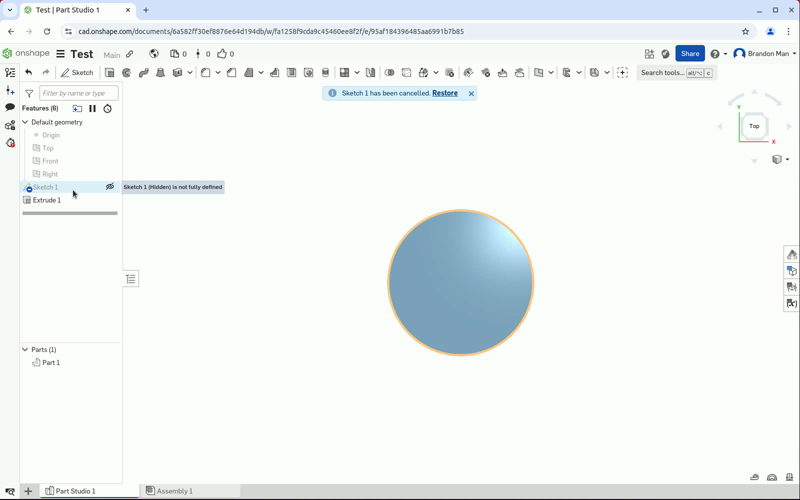
click(73, 189)
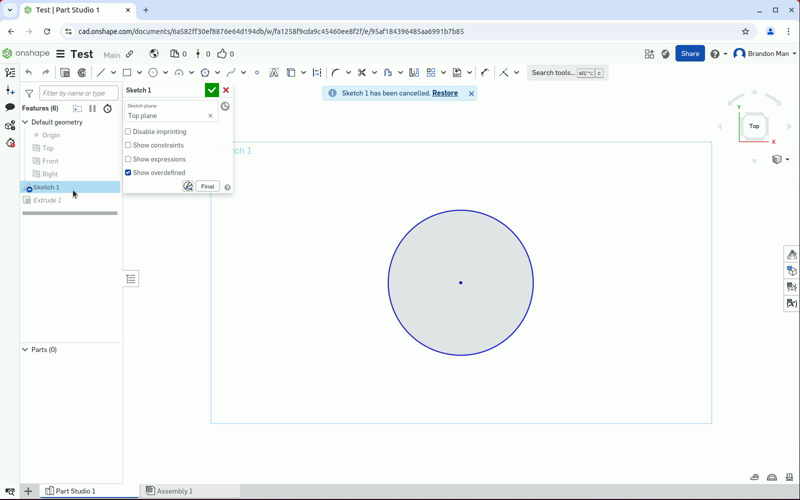
mouse_move(229, 92)
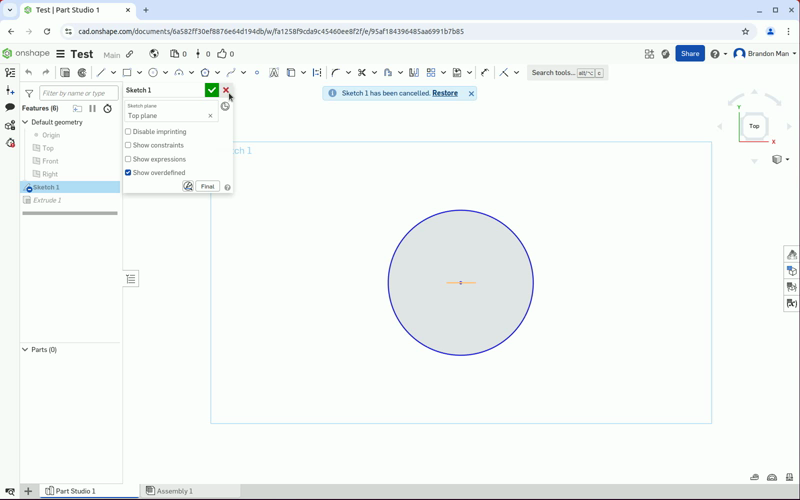
click(229, 92)
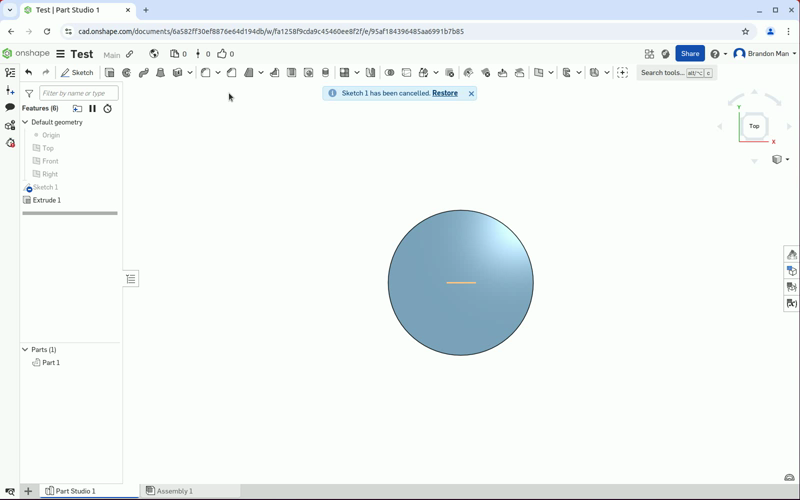
mouse_move(541, 75)
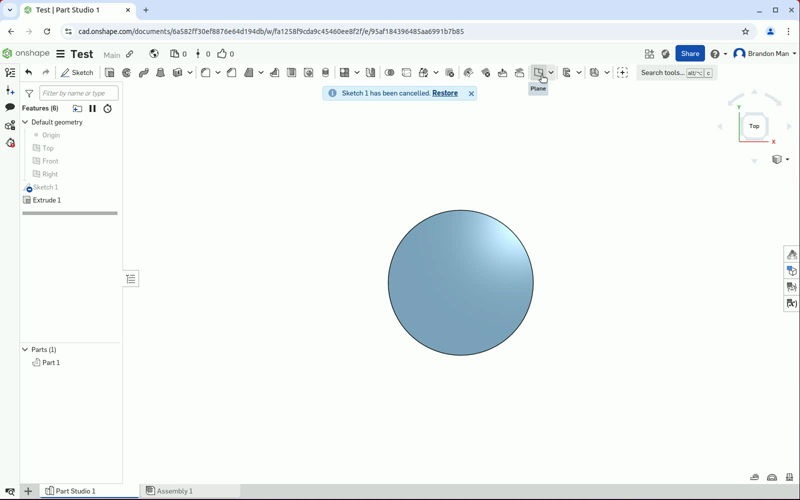
click(541, 75)
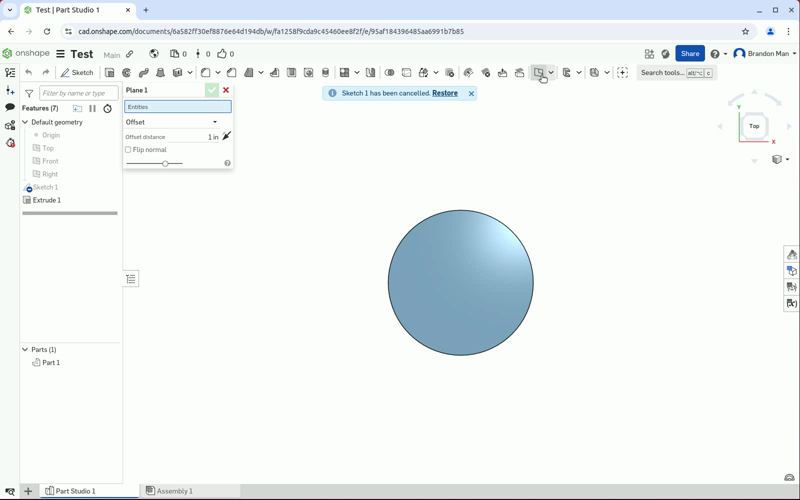
mouse_move(73, 150)
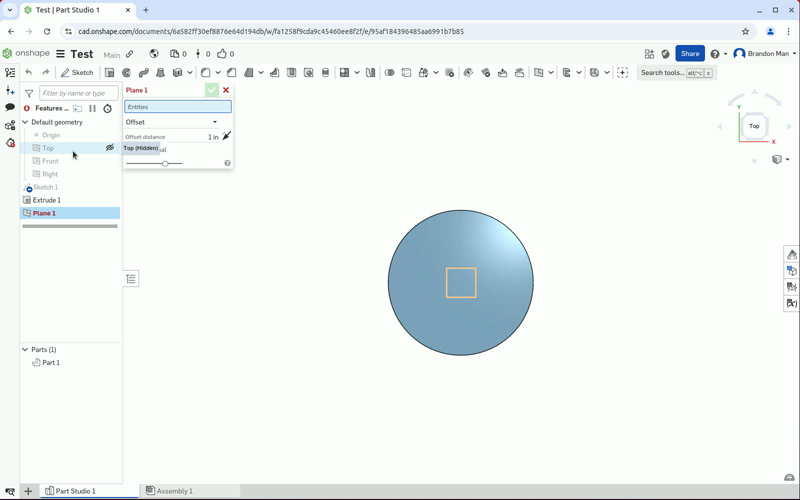
click(73, 150)
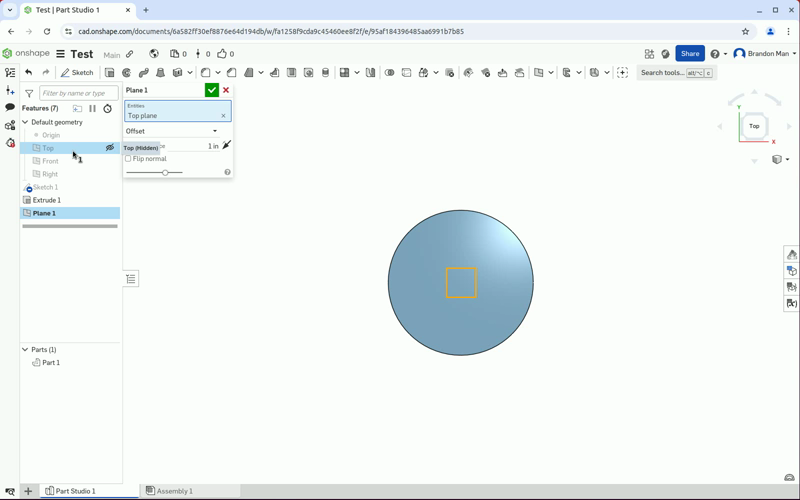
key(tab, 2)
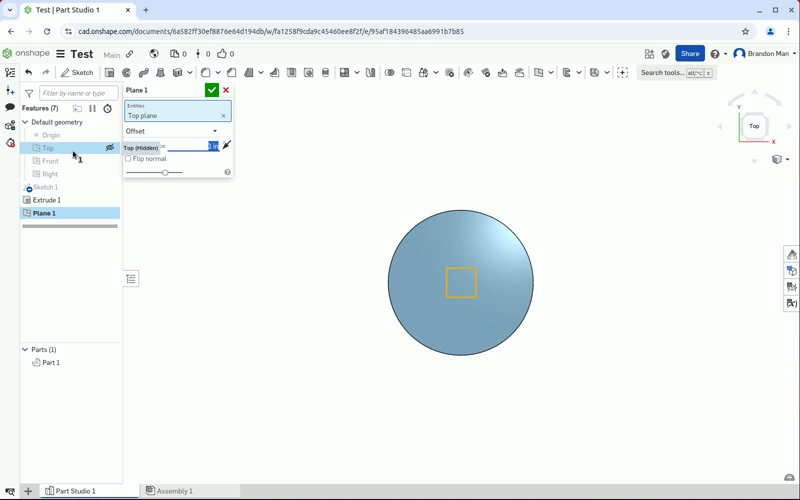
text(8.196)
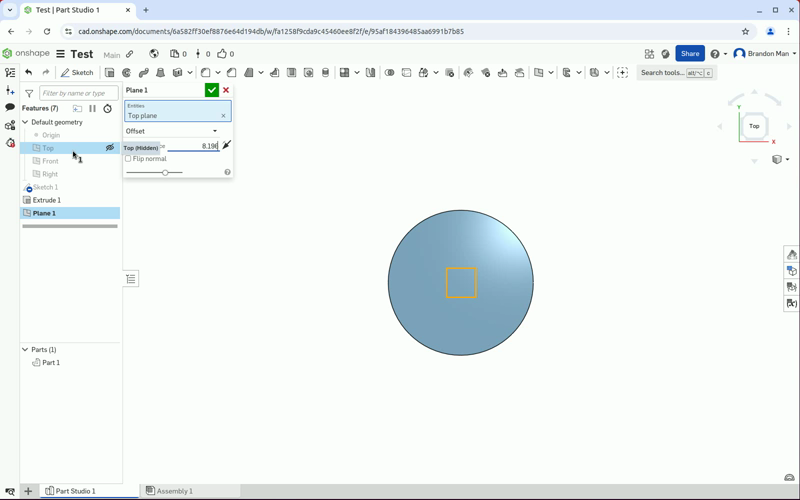
key(enter, 2)
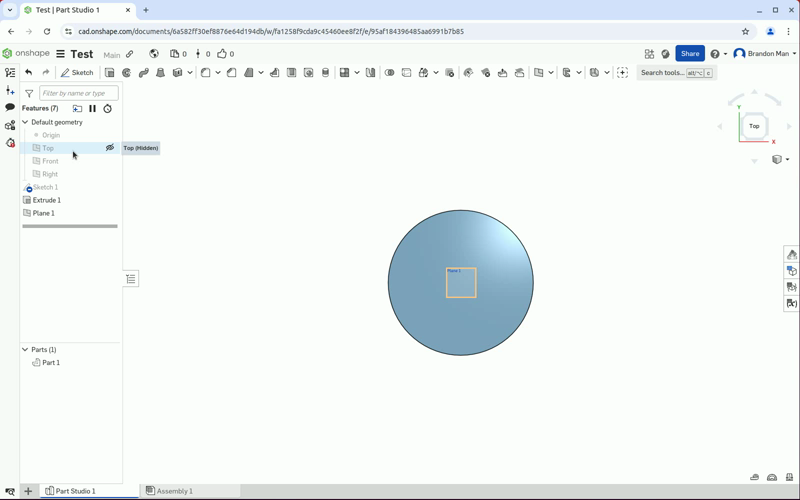
key(shift+s)
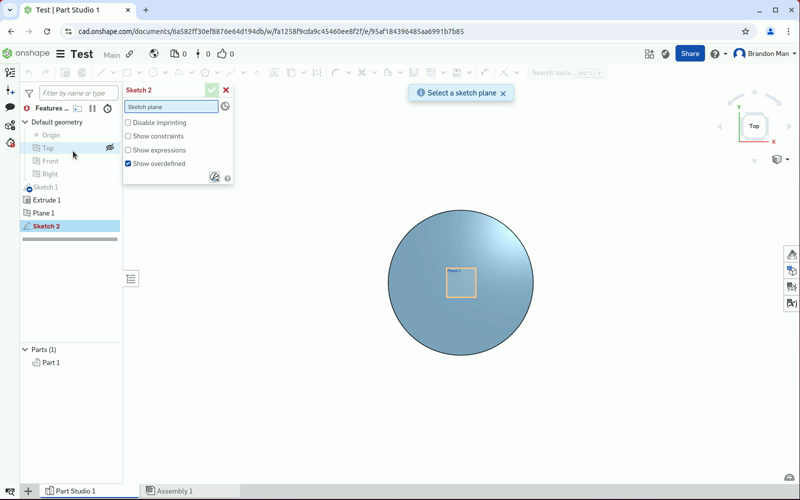
mouse_move(73, 215)
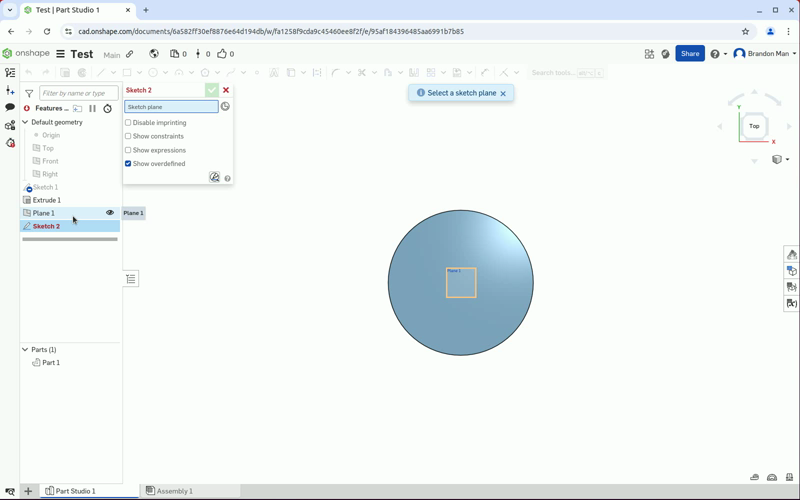
click(73, 215)
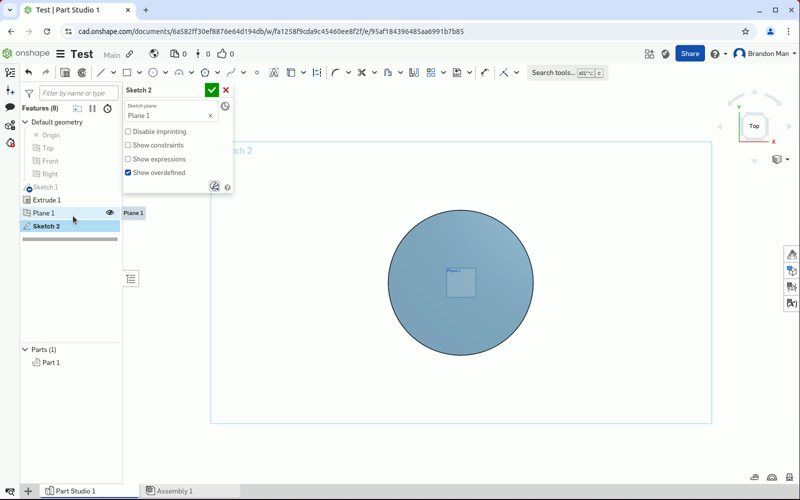
mouse_move(73, 352)
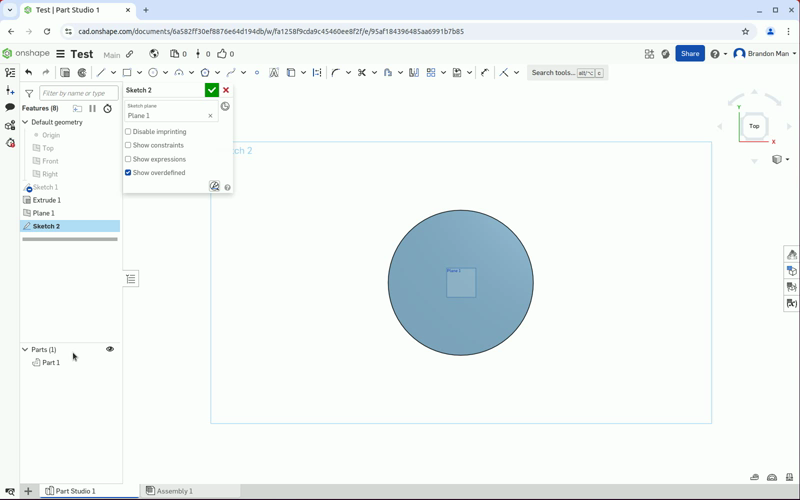
key(y)
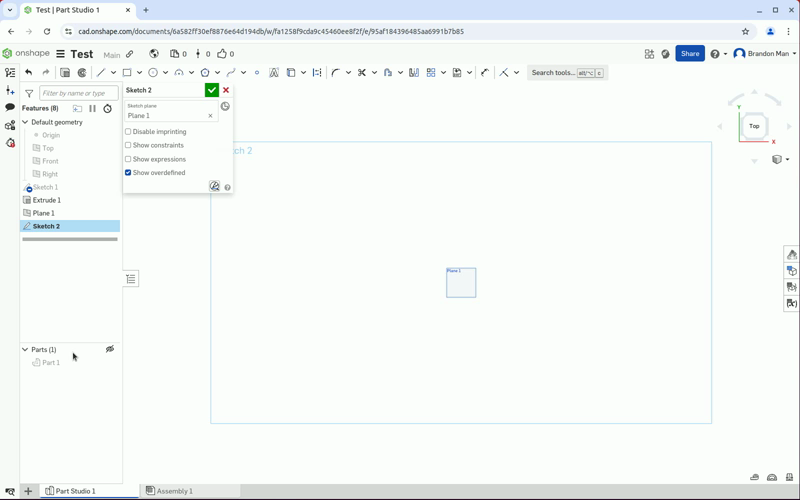
key(c)
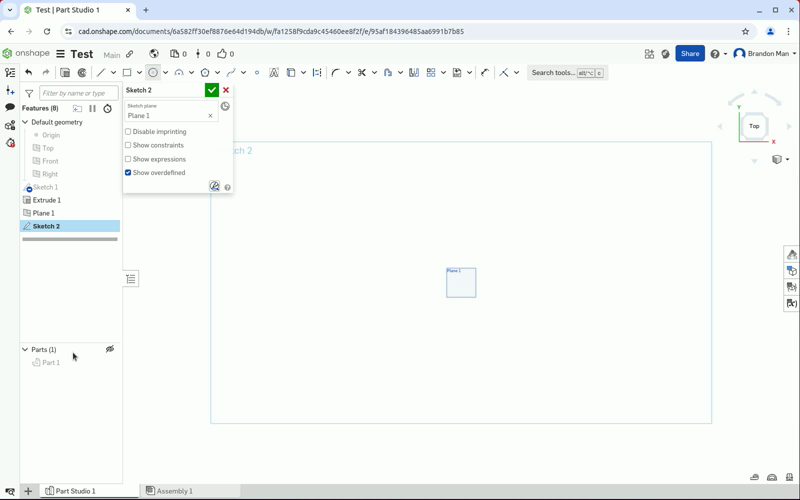
key_down(shift)
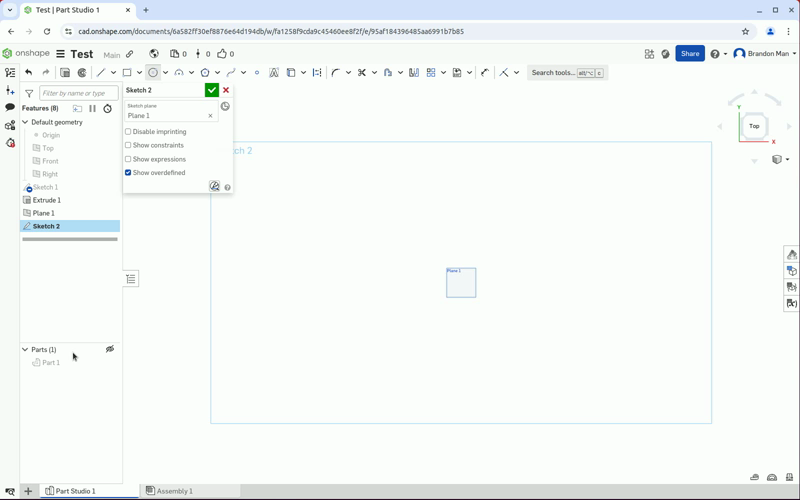
mouse_move(460, 282)
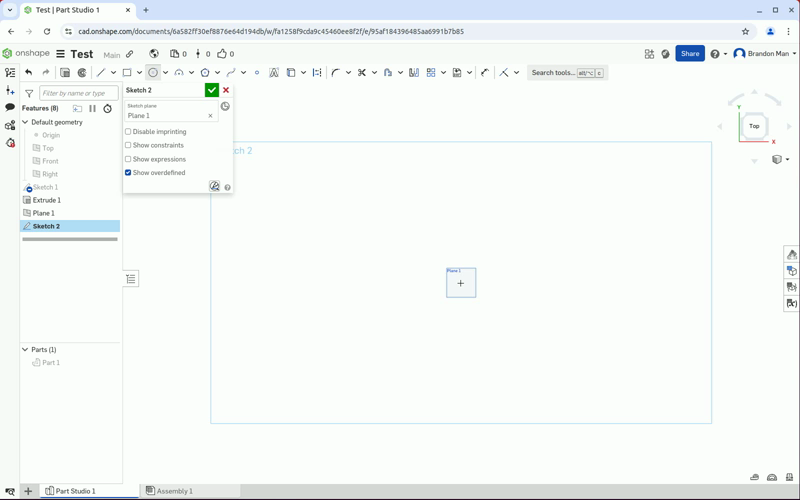
click(460, 282)
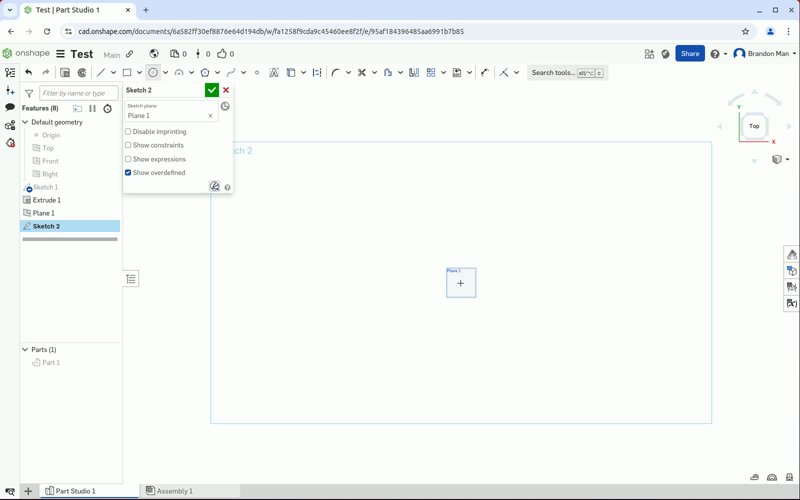
key_up(shift)
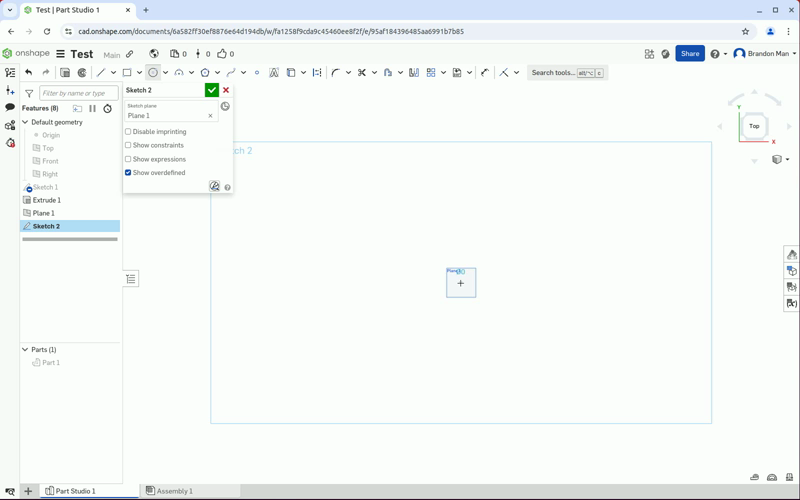
mouse_move(511, 282)
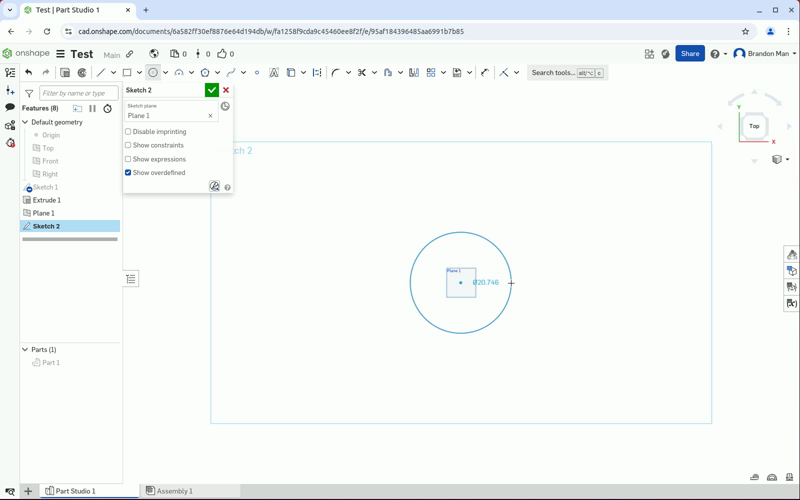
click(511, 282)
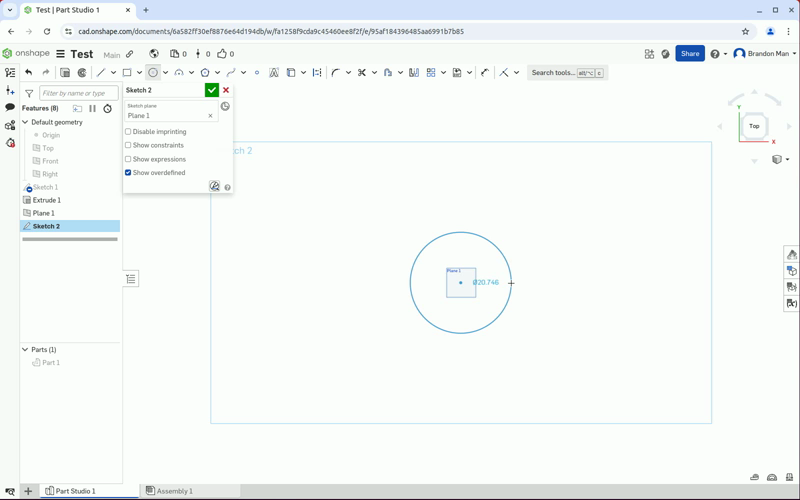
key(esc)
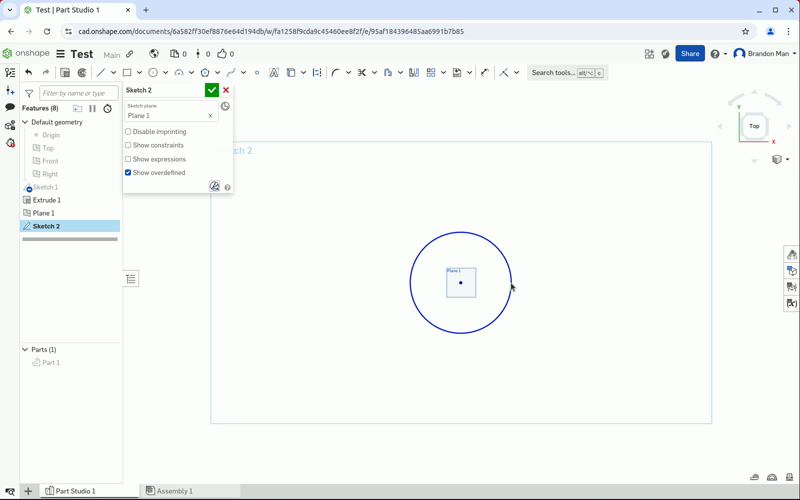
mouse_move(455, 280)
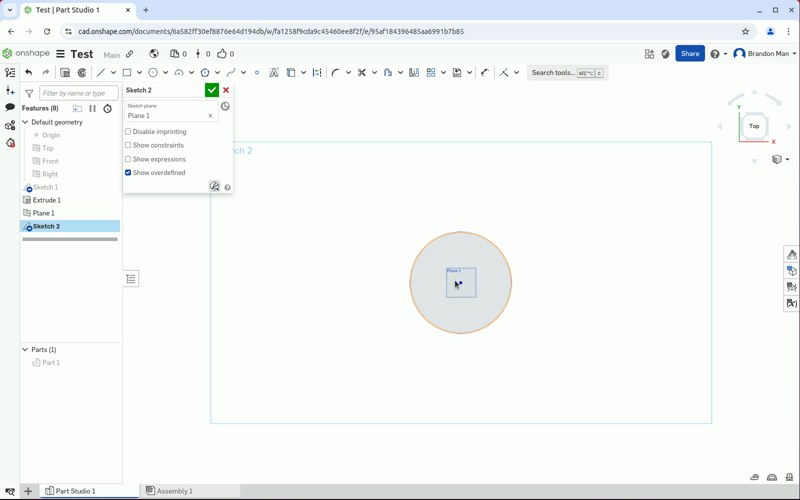
click(455, 280)
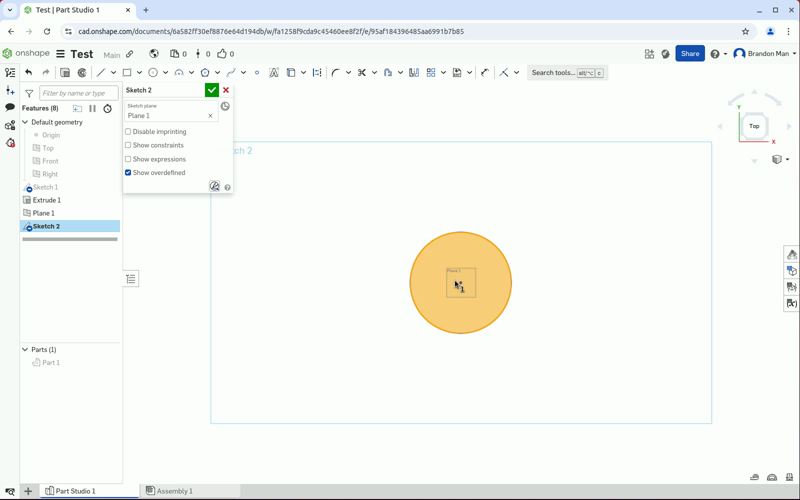
mouse_move(73, 352)
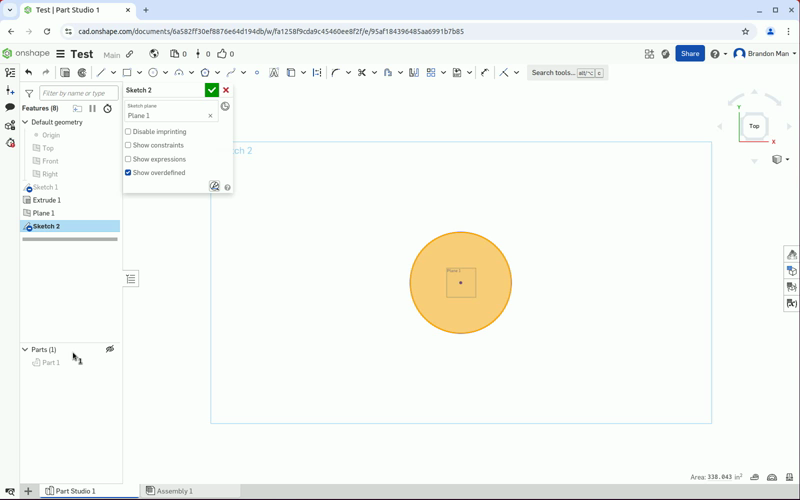
key(shift+y)
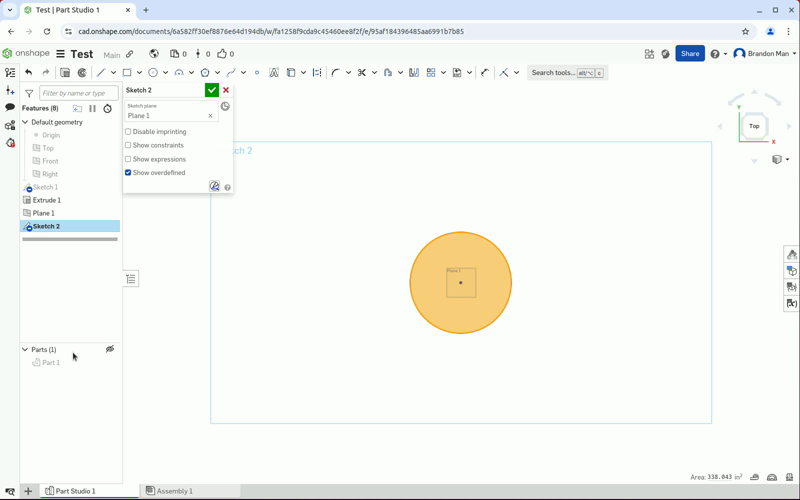
key(shift+e)
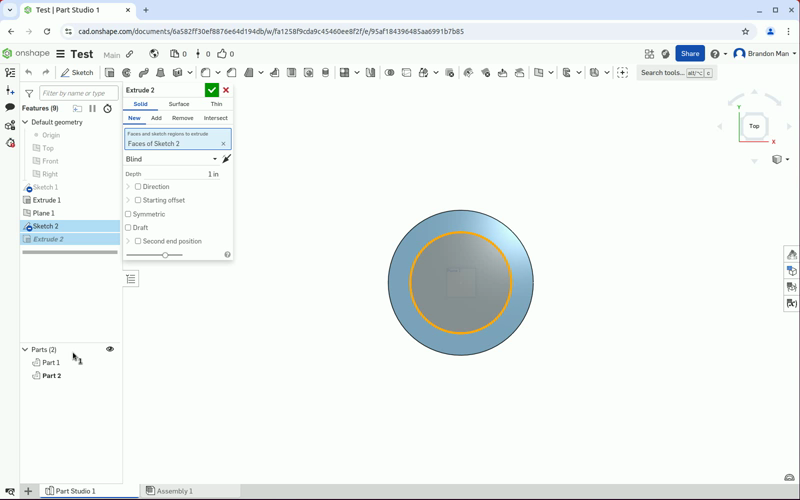
mouse_move(143, 106)
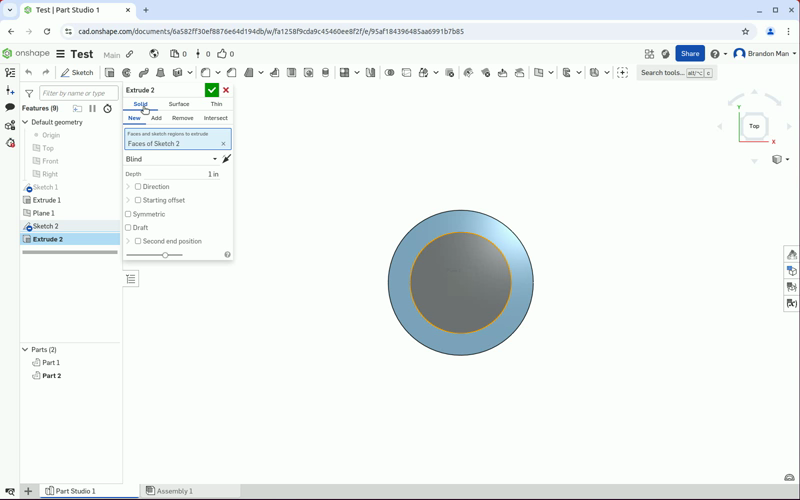
click(143, 106)
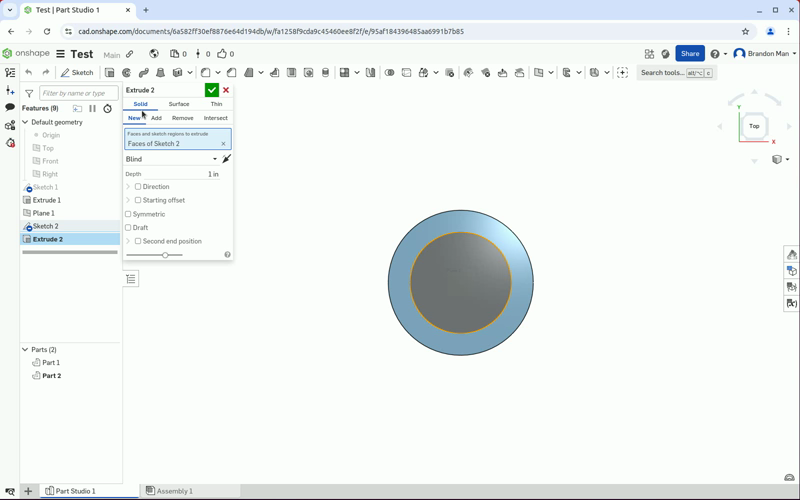
mouse_move(137, 120)
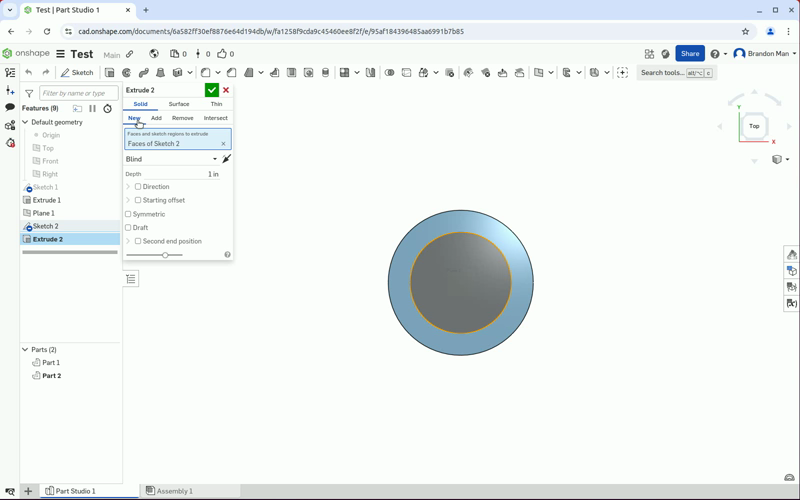
click(137, 120)
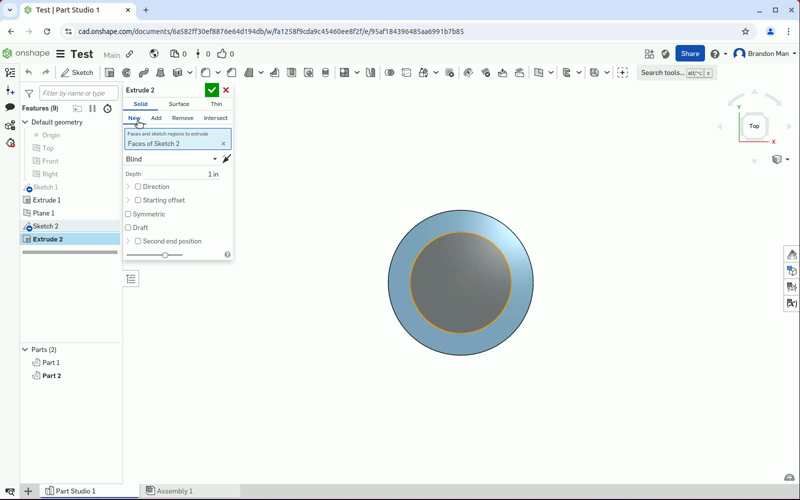
key(tab, 4)
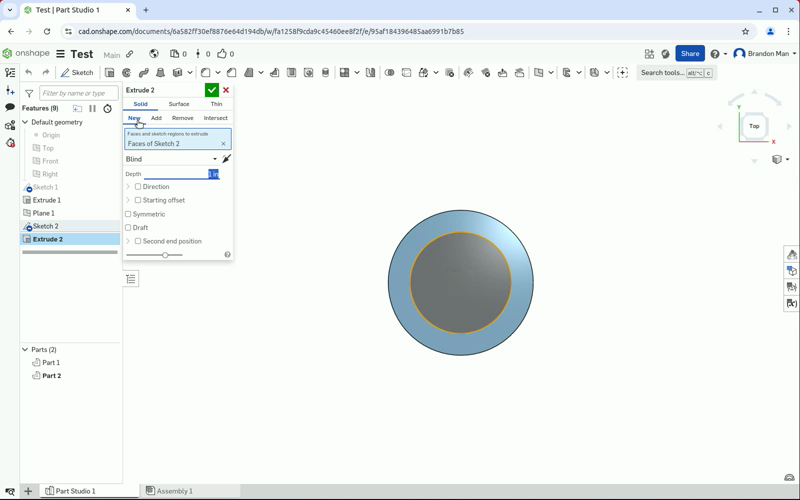
text(11.554)
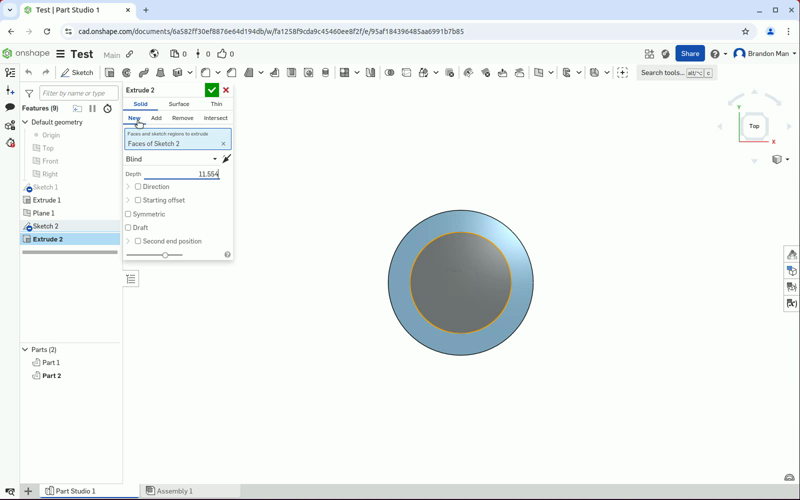
key(enter)
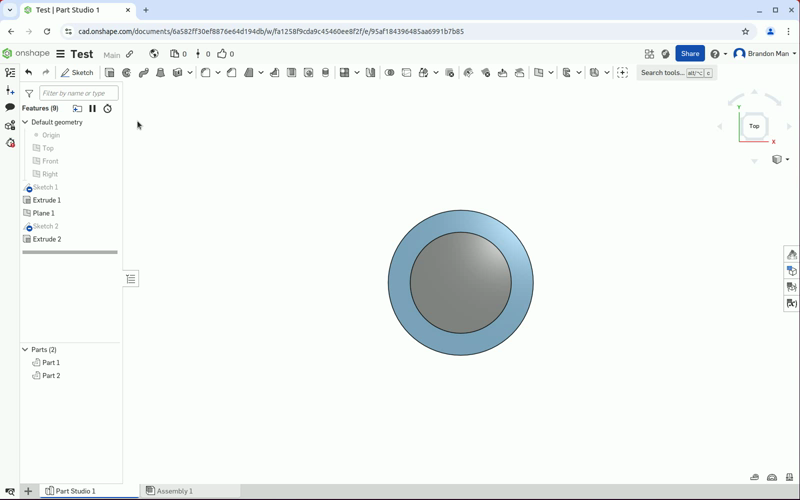
key(shift+h)
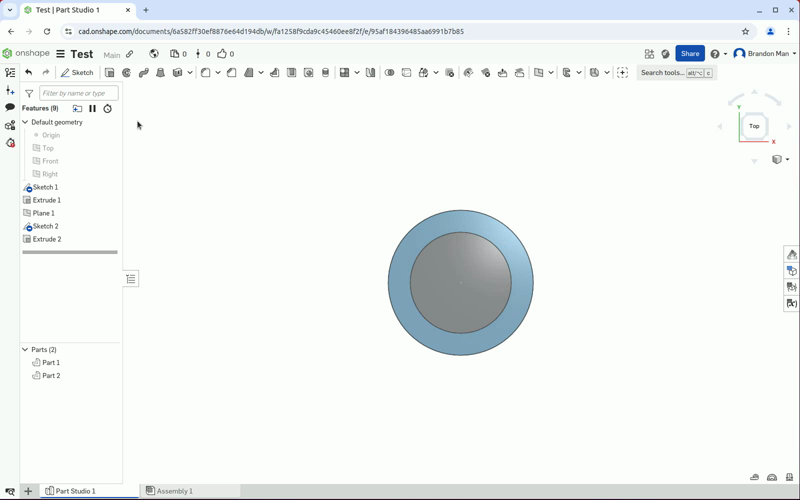
key(shift+h)
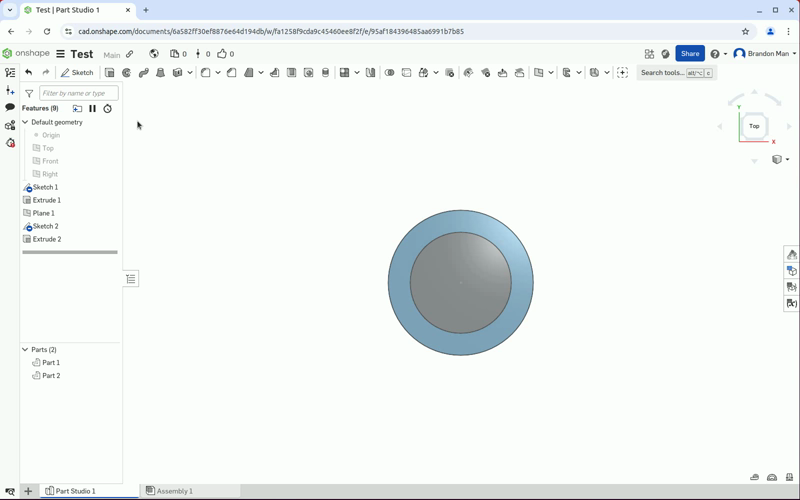
key(shift+7)
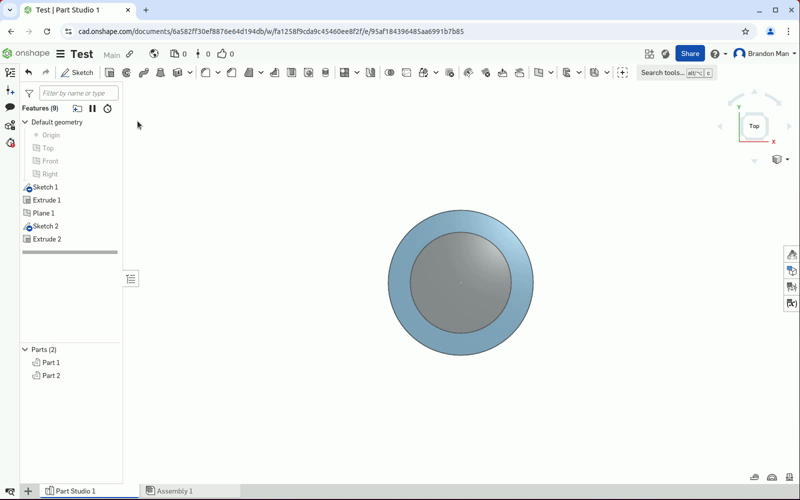
key(up, 3)
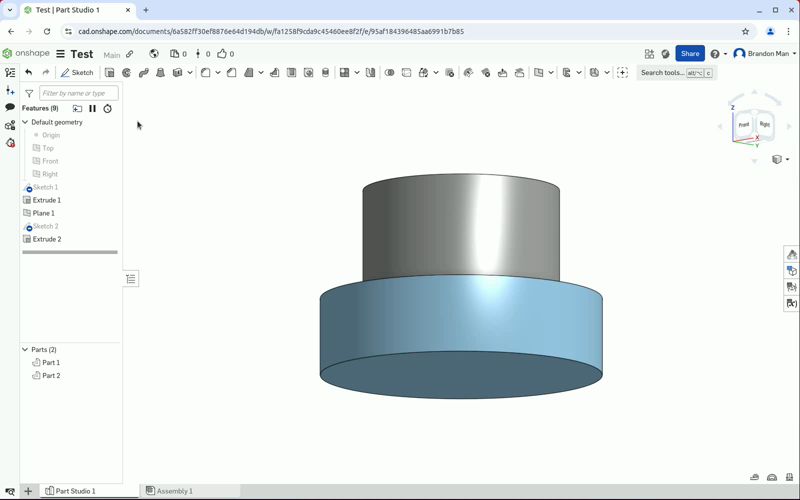
key(left, 3)
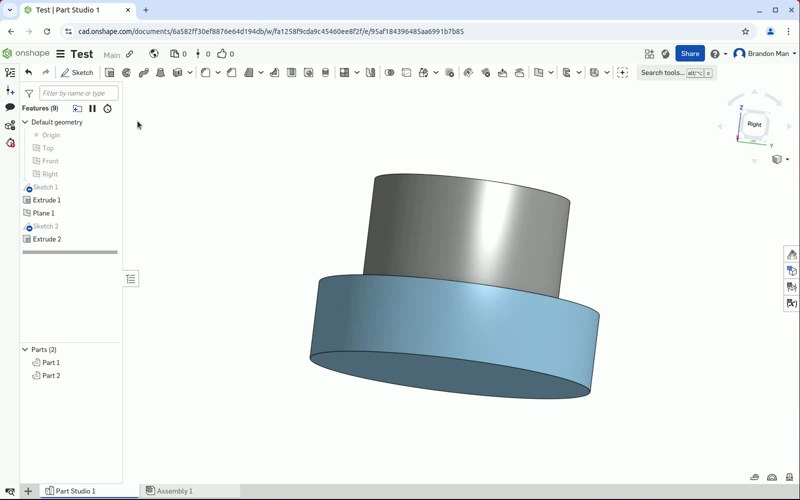
key(right, 3)
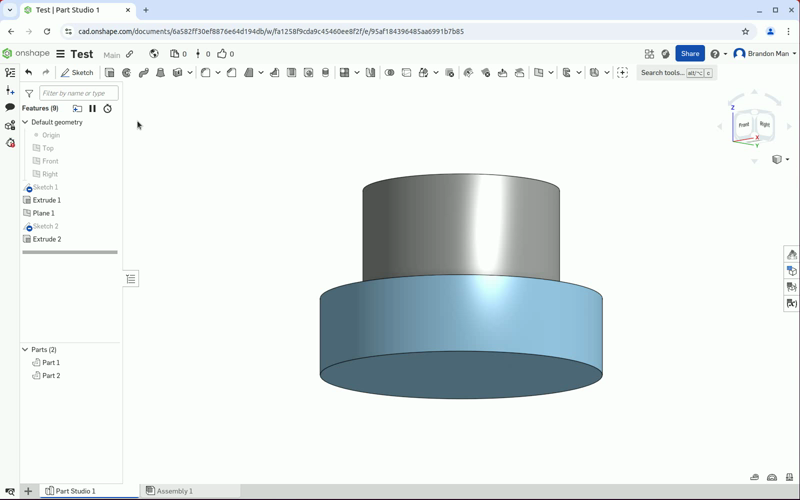
key(down, 3)
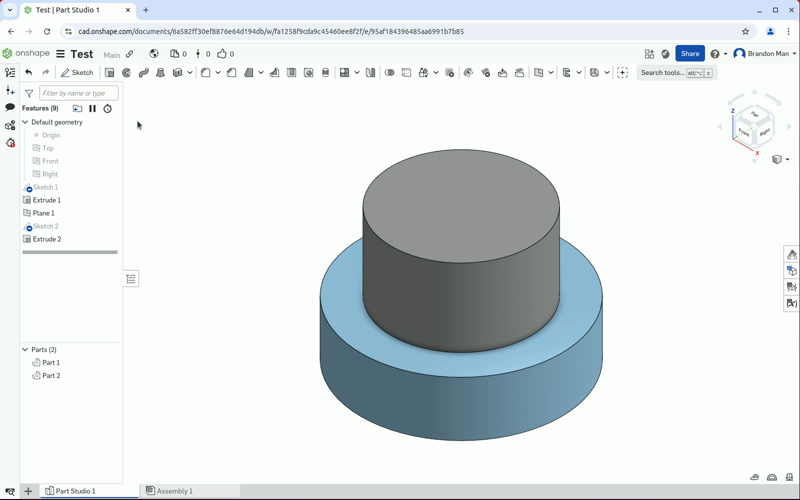
mouse_move(73, 189)
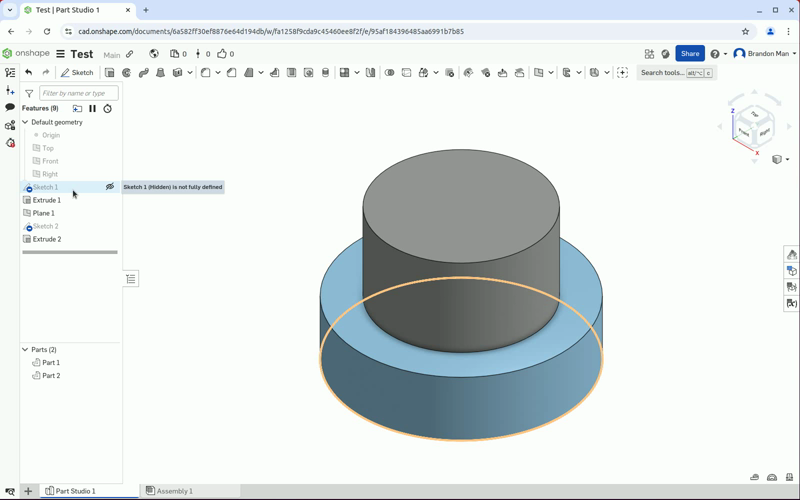
click(73, 189)